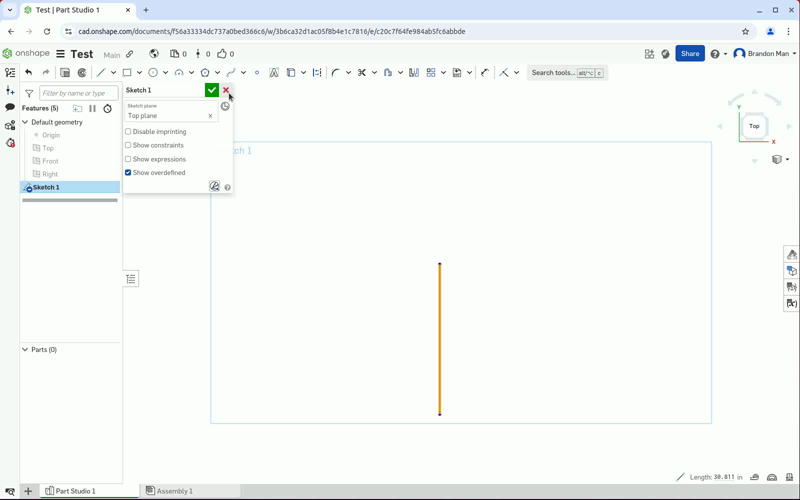
key(shift+h)
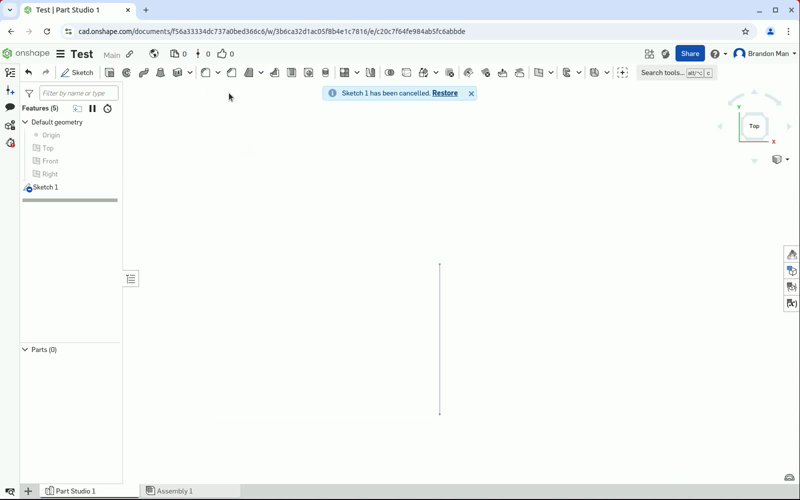
key(shift+s)
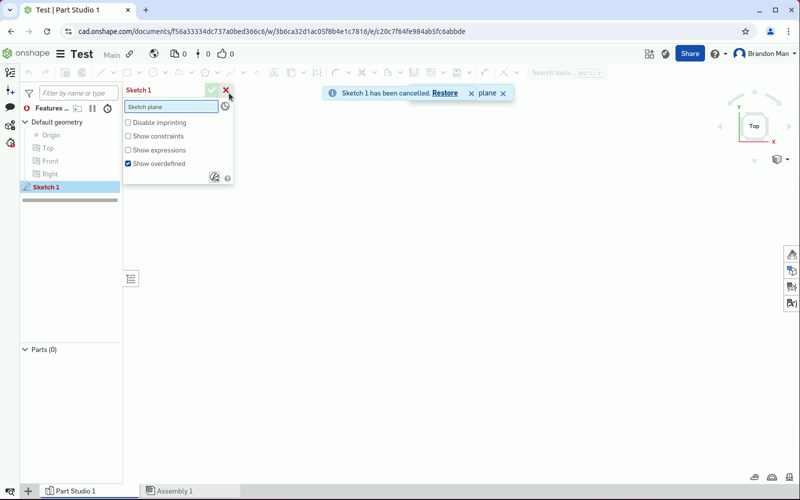
mouse_move(73, 150)
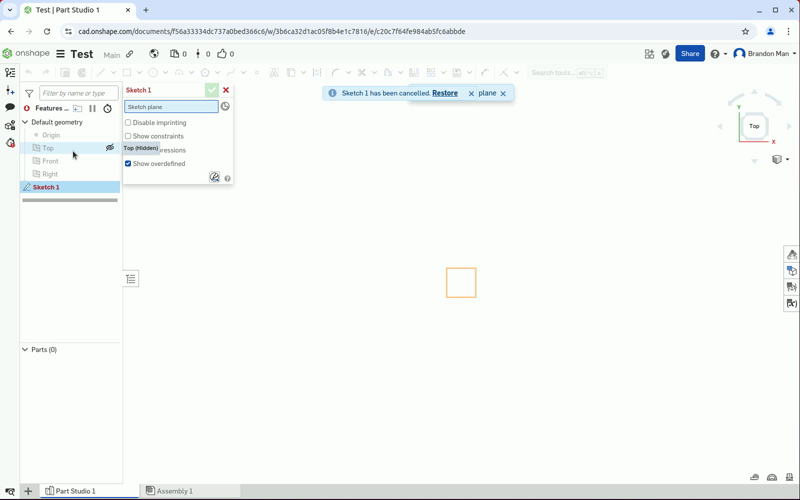
click(73, 150)
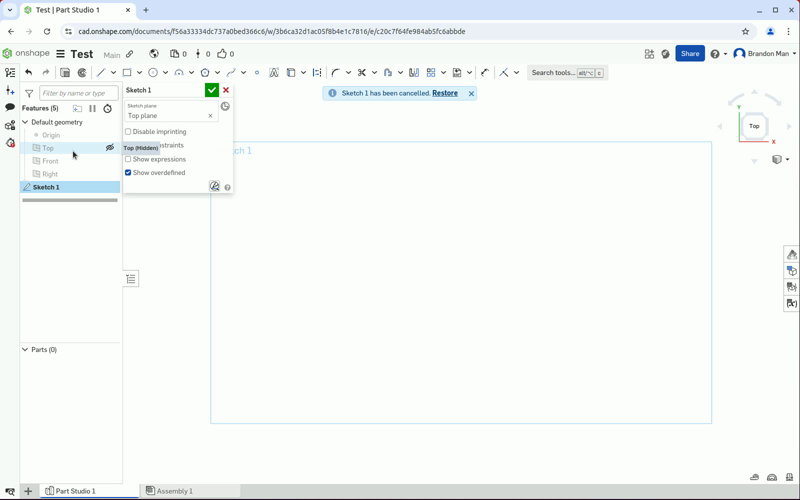
mouse_move(73, 352)
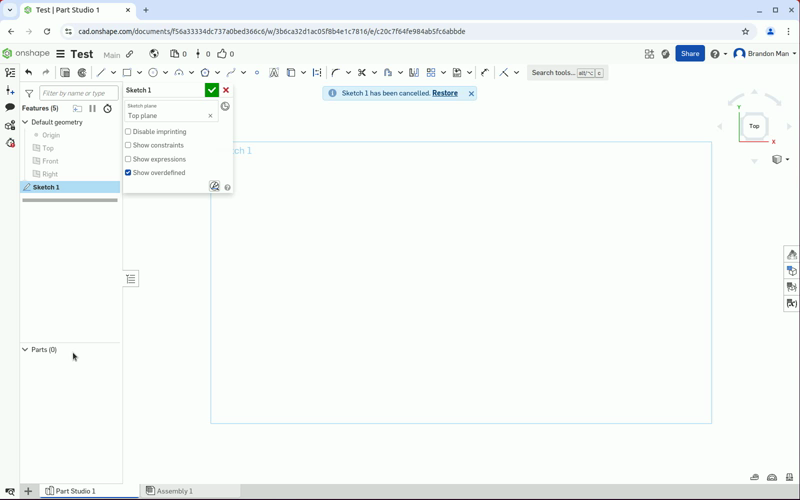
key(y)
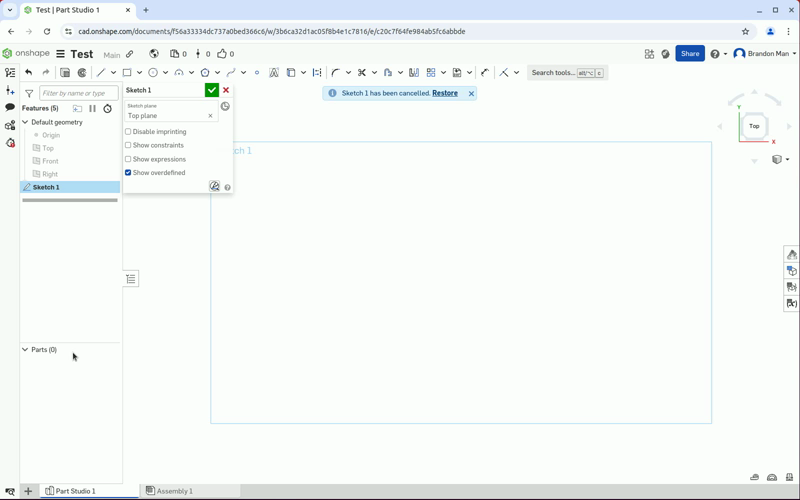
key(c)
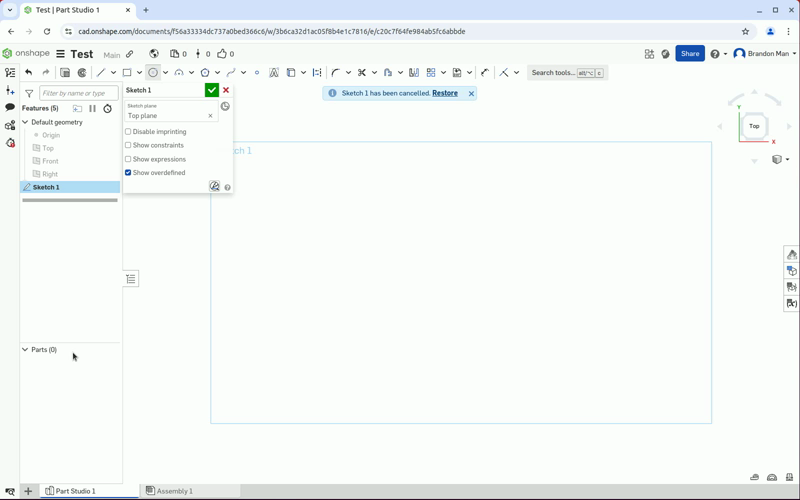
key_down(shift)
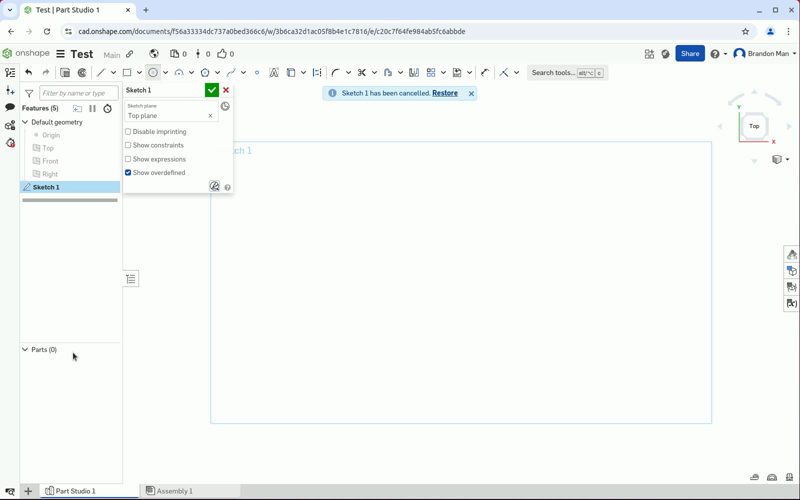
mouse_move(461, 282)
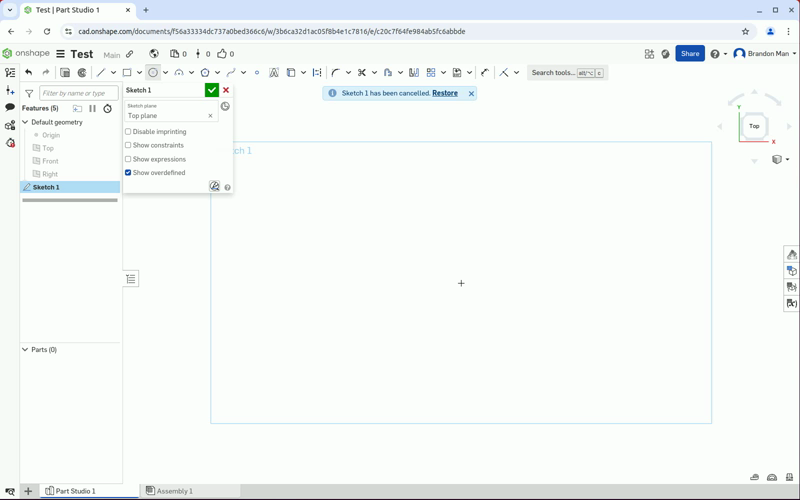
click(461, 282)
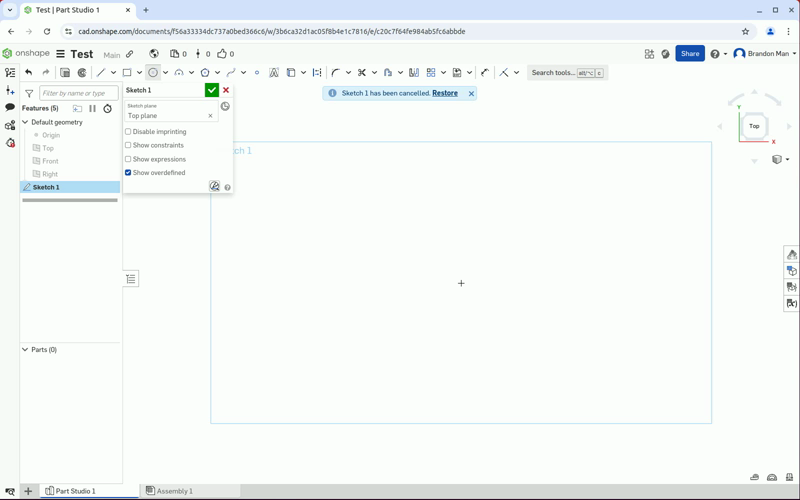
key_up(shift)
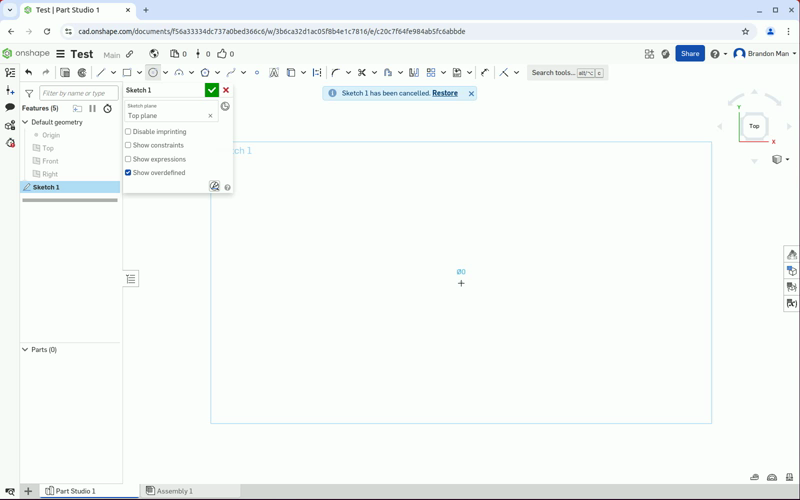
mouse_move(498, 282)
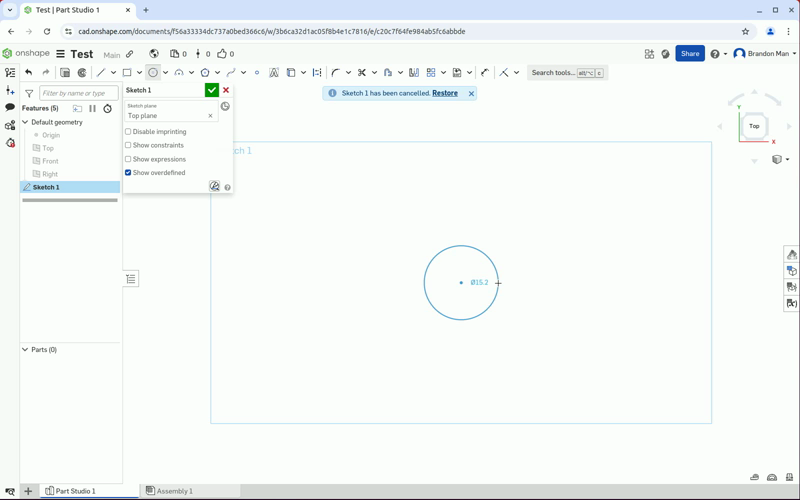
click(498, 282)
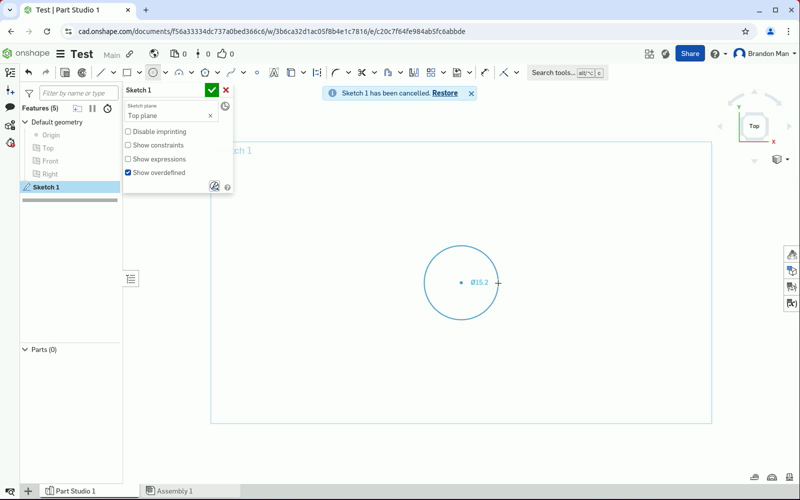
key(esc)
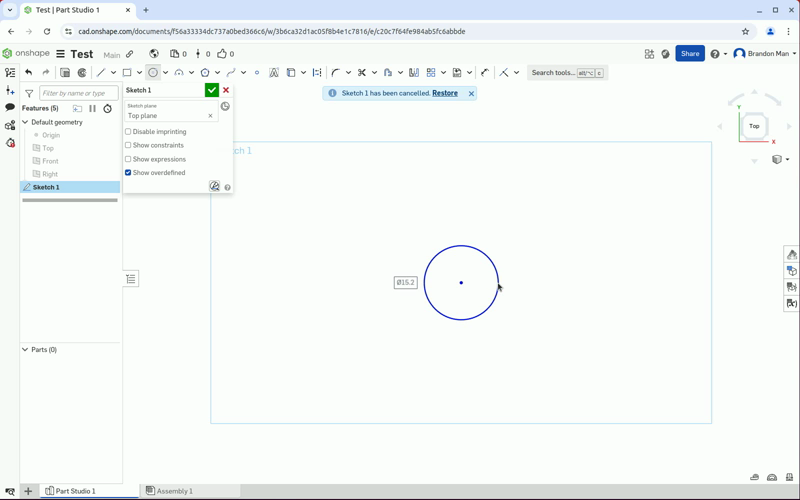
mouse_move(483, 278)
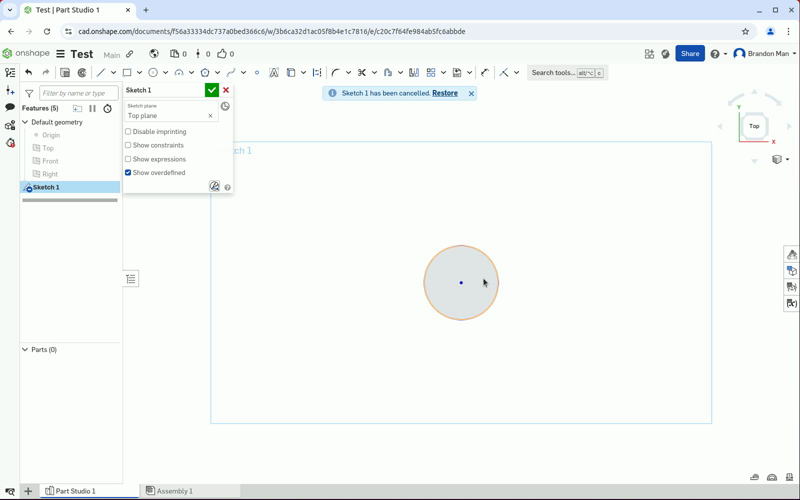
click(483, 278)
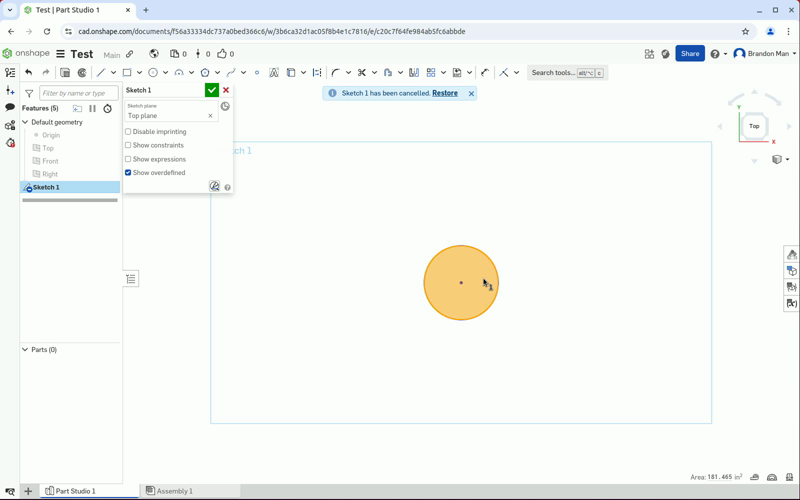
mouse_move(73, 352)
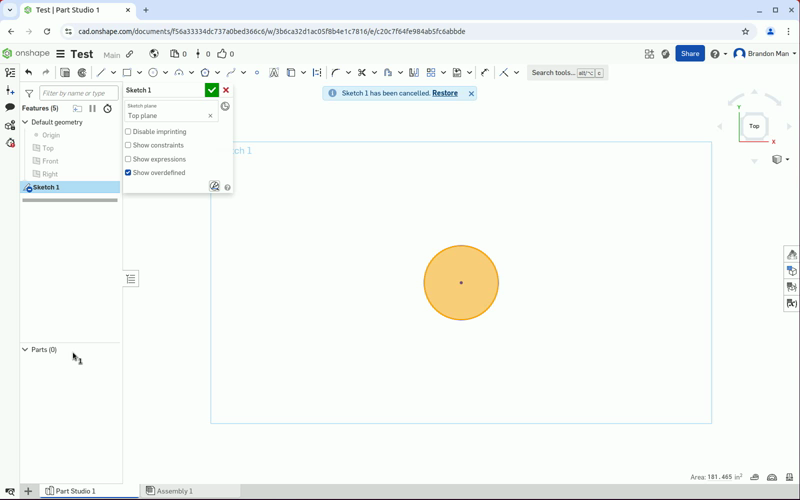
key(shift+y)
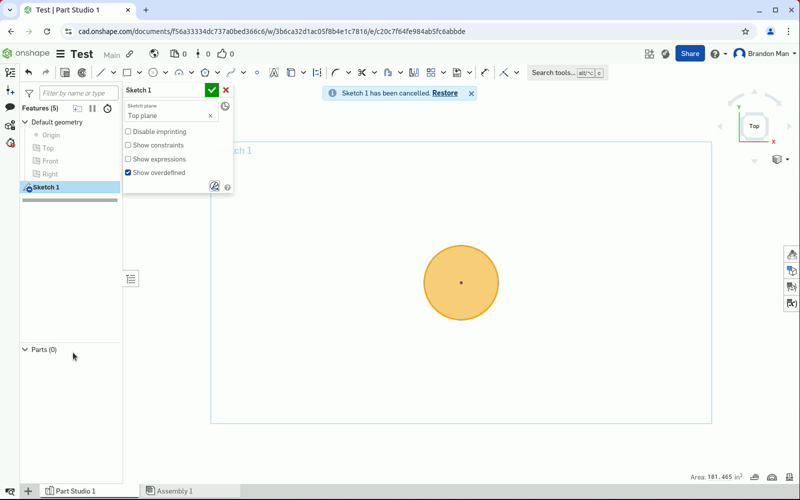
key(shift+e)
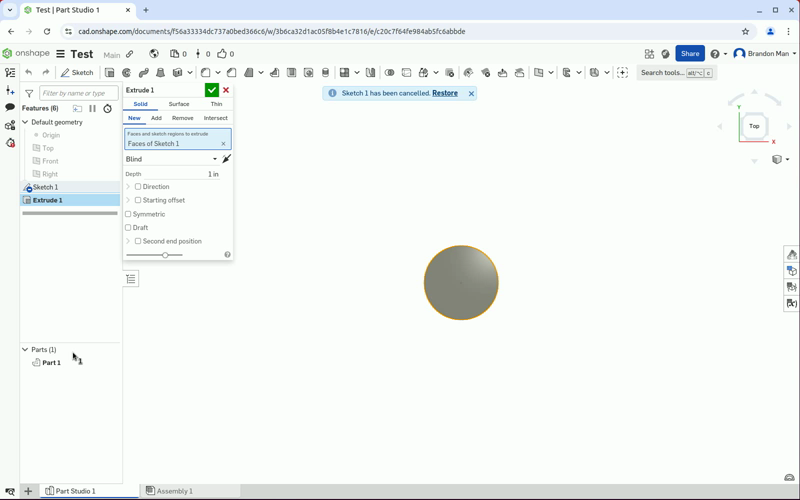
mouse_move(143, 106)
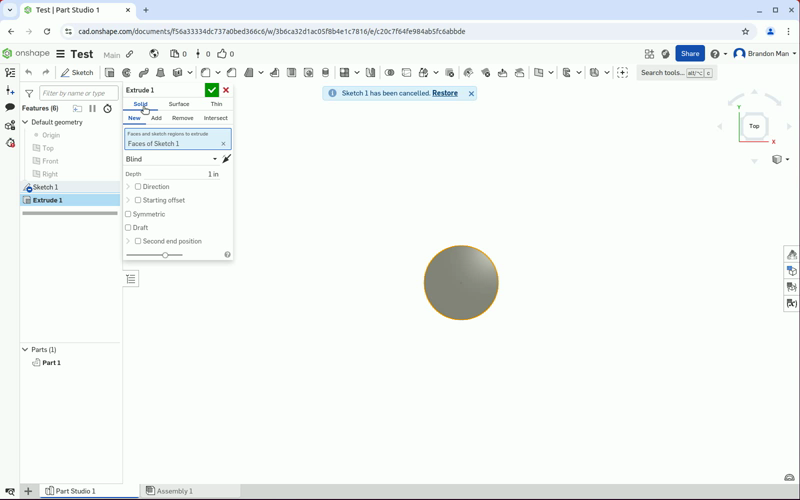
click(143, 106)
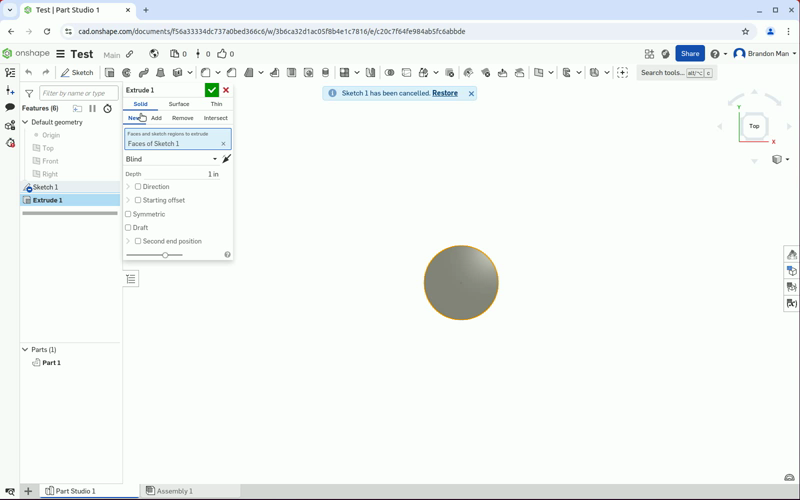
mouse_move(137, 120)
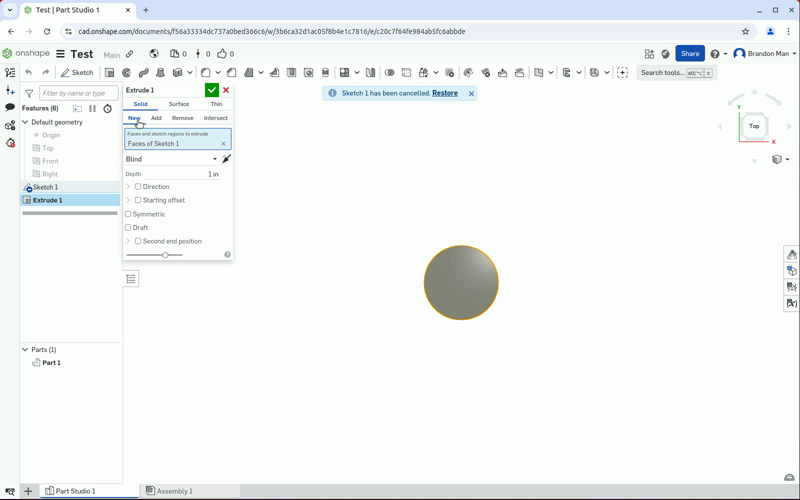
click(137, 120)
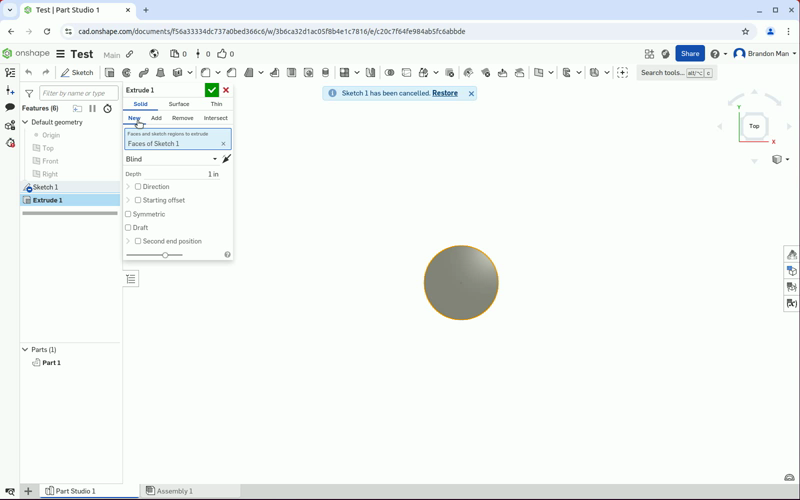
key(tab, 4)
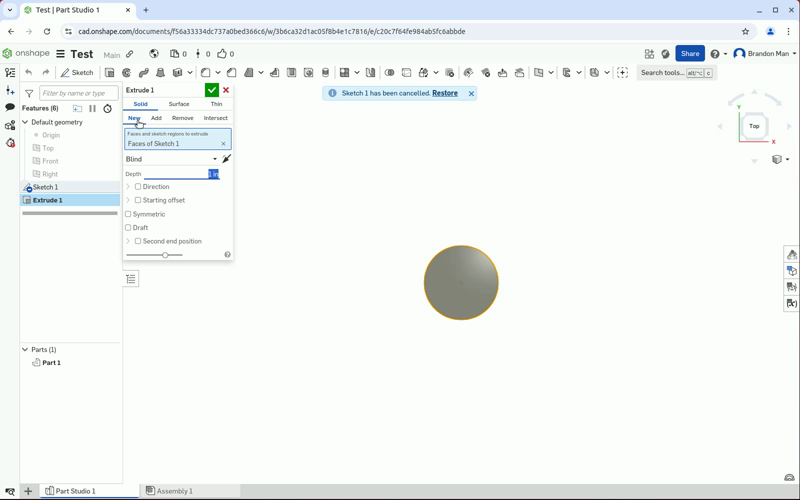
text(0.963)
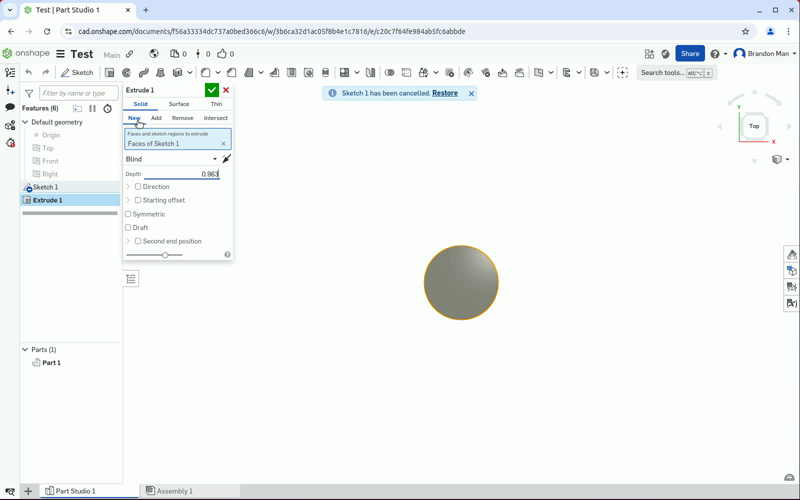
key(enter)
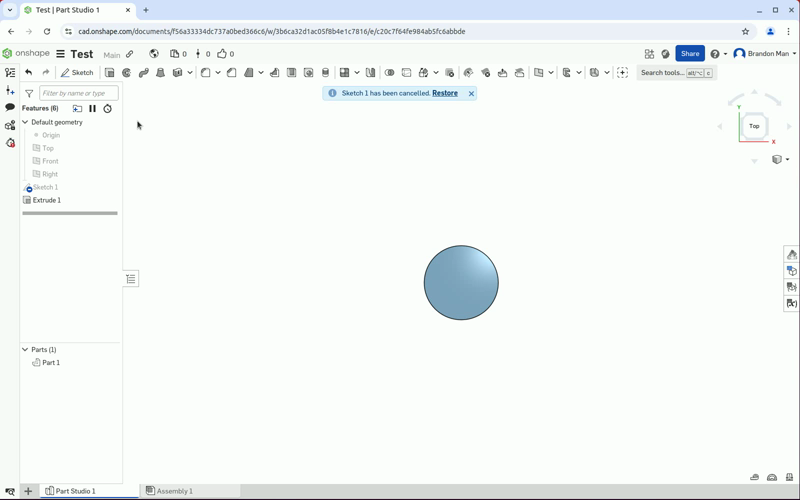
key(shift+h)
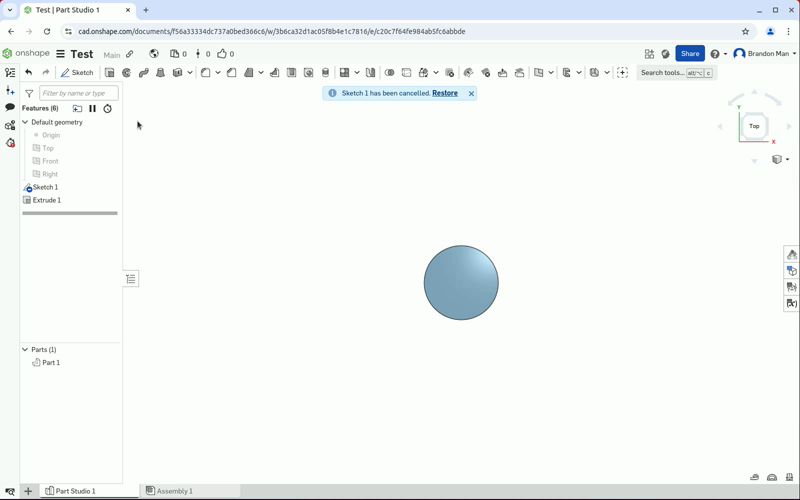
key(shift+h)
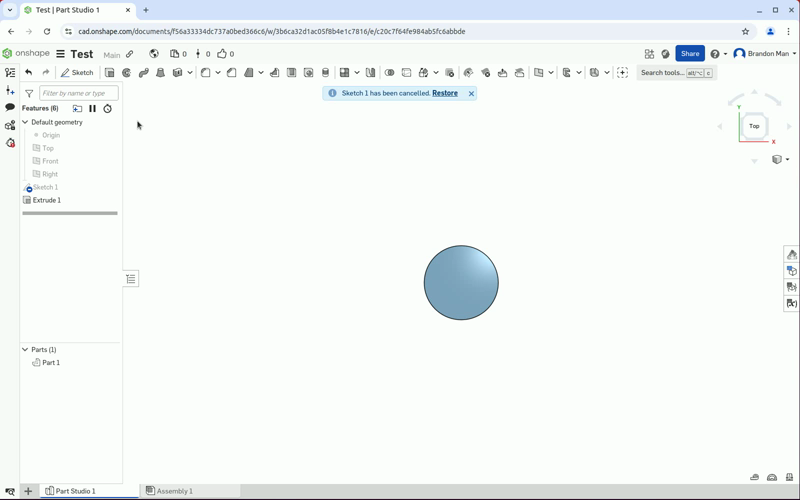
mouse_move(73, 189)
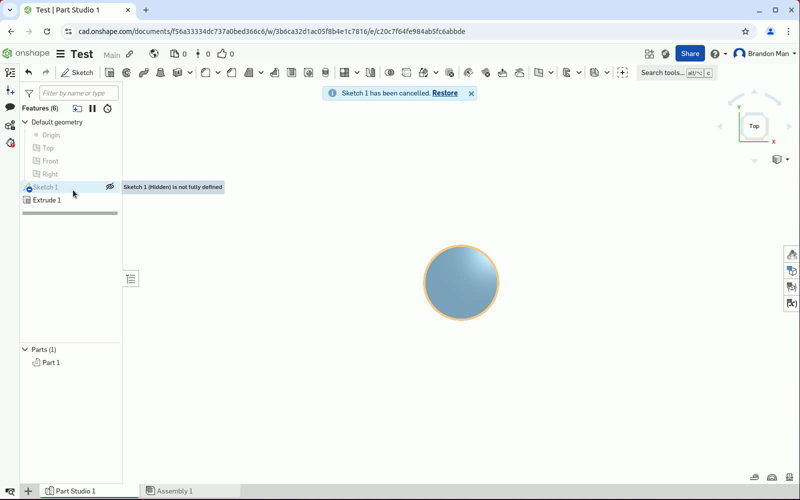
click(73, 189)
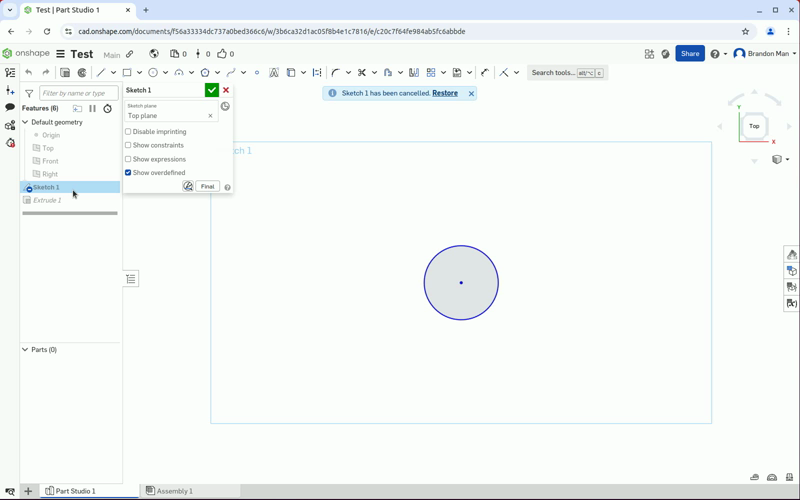
mouse_move(229, 92)
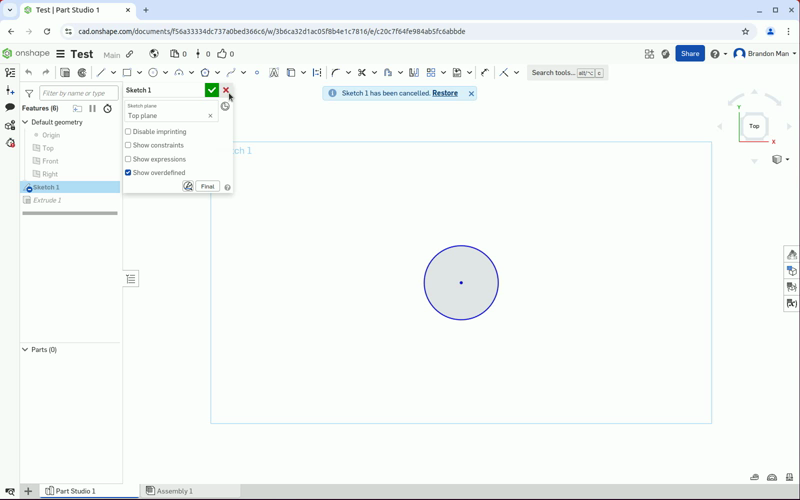
click(229, 92)
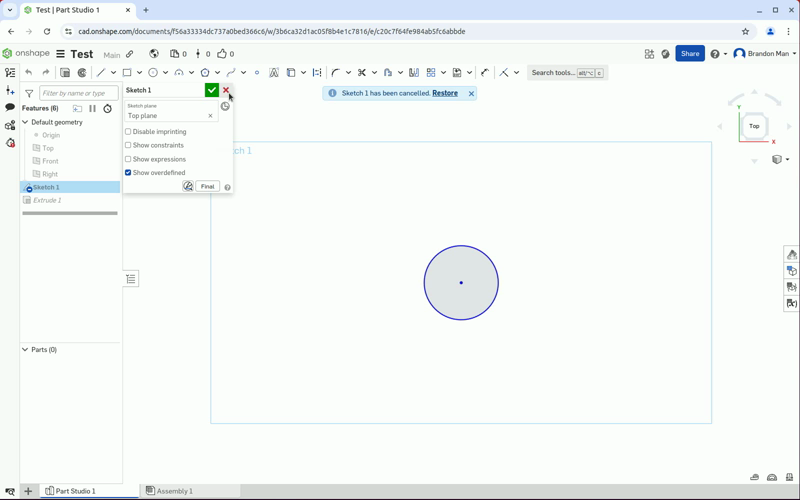
key(shift+s)
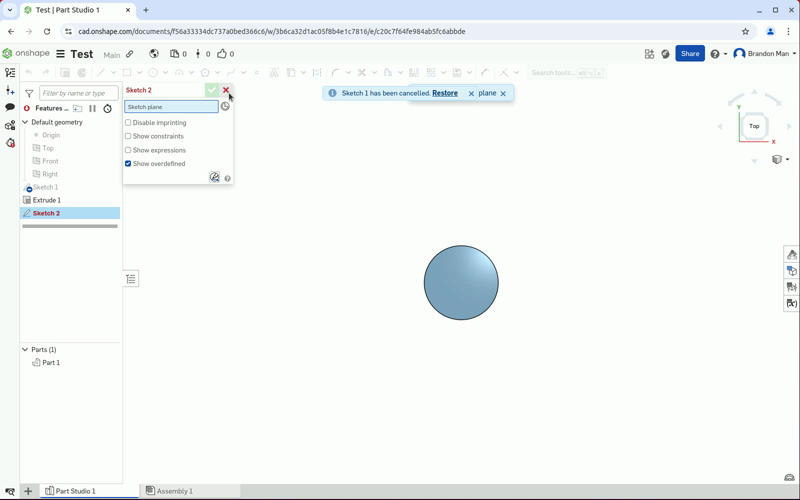
mouse_move(73, 150)
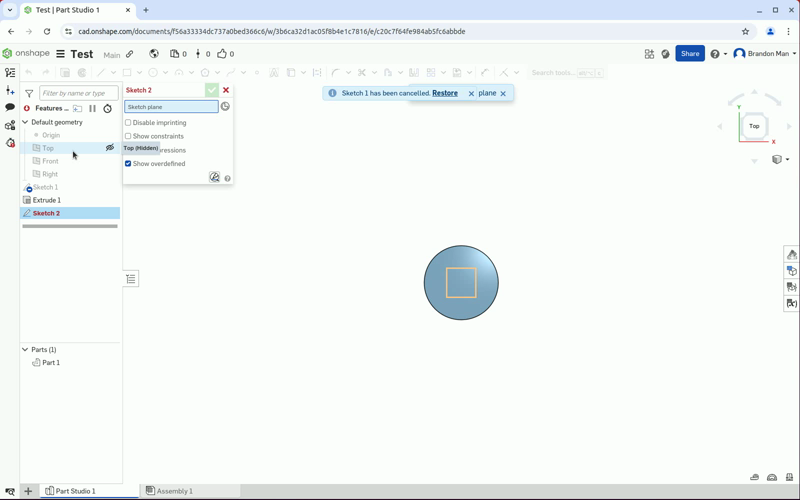
click(73, 150)
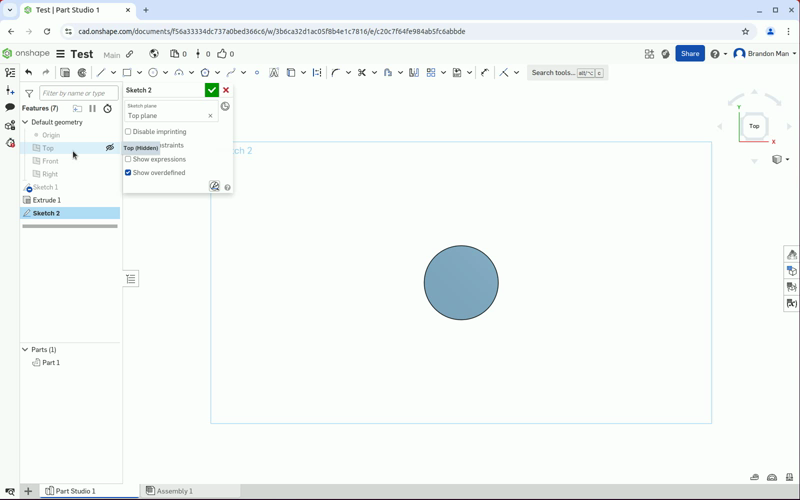
mouse_move(73, 352)
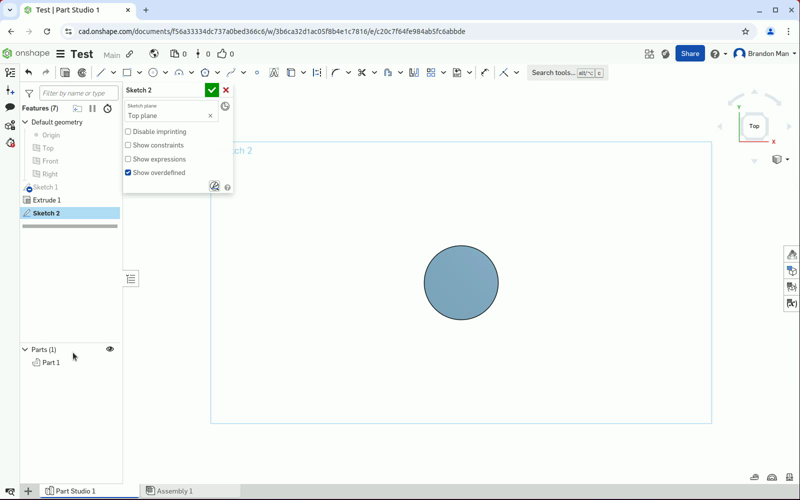
key(y)
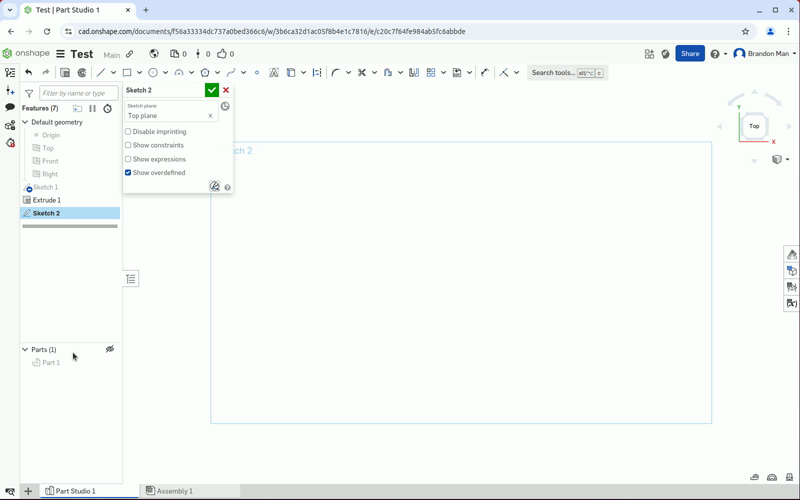
key(c)
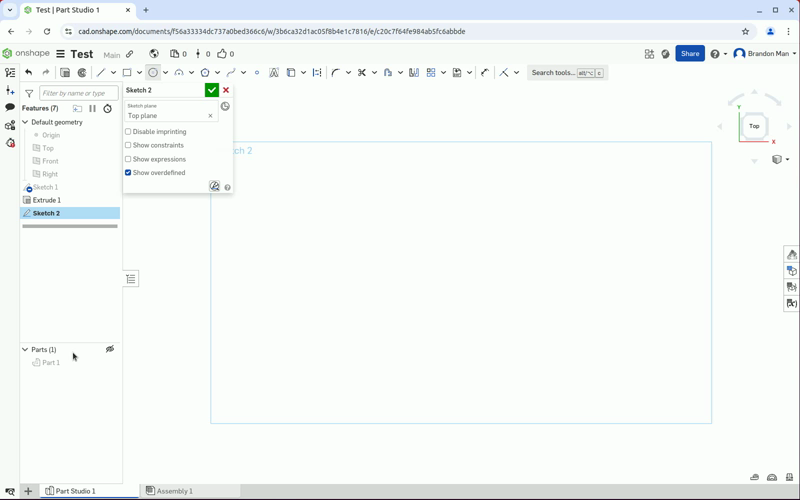
key_down(shift)
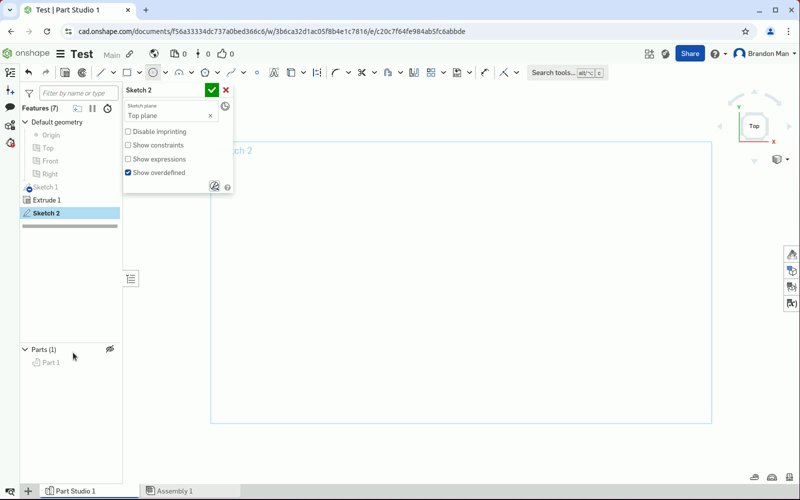
mouse_move(460, 282)
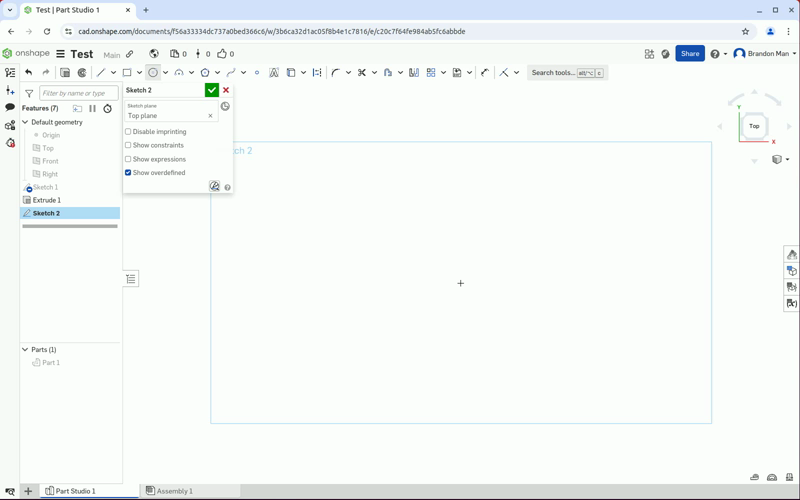
click(460, 282)
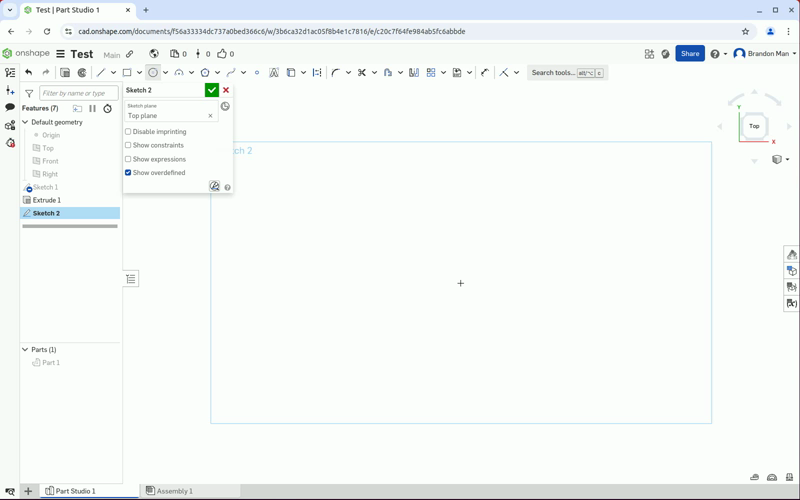
key_up(shift)
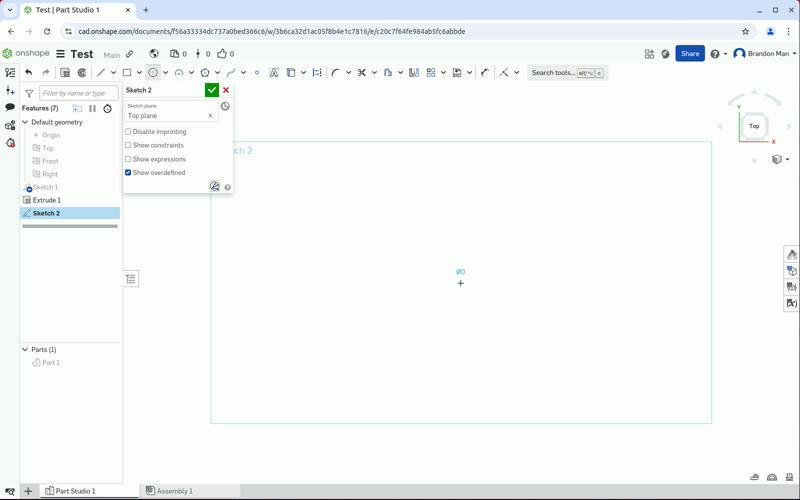
mouse_move(477, 282)
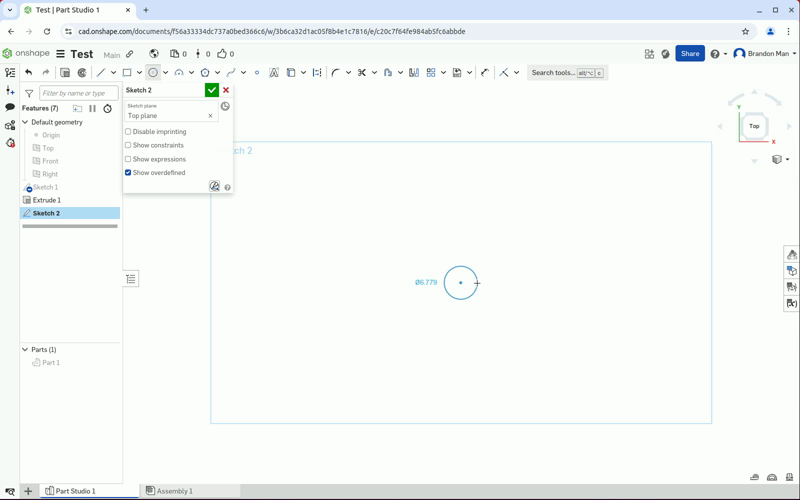
click(477, 282)
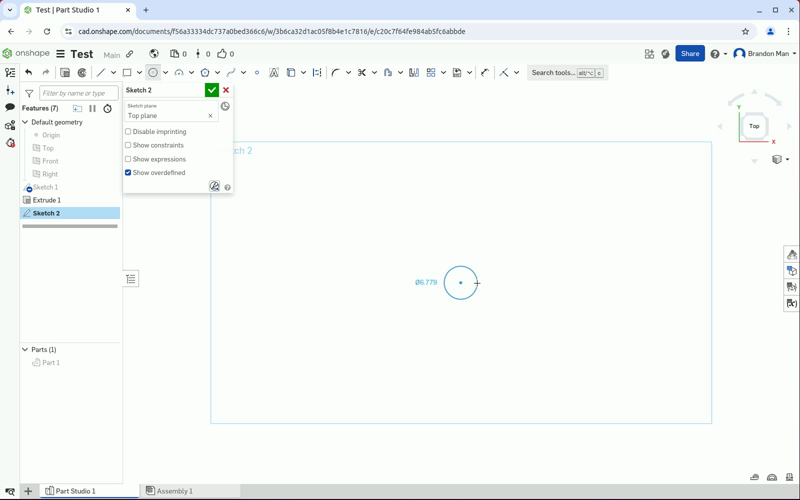
key(esc)
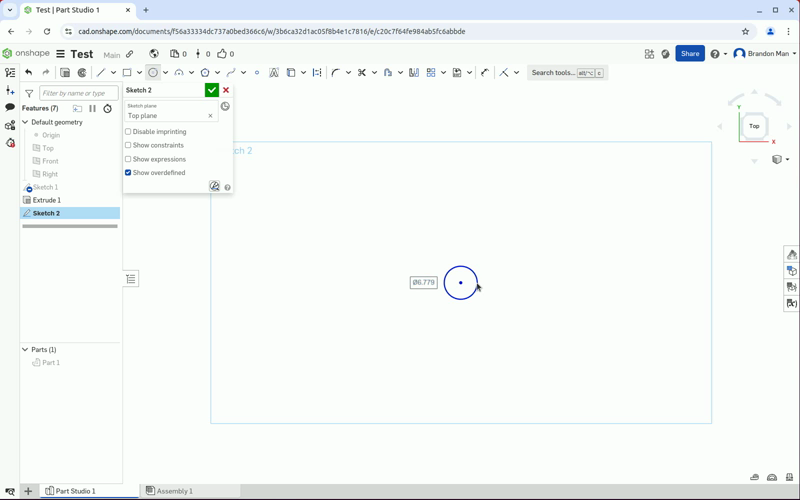
mouse_move(460, 296)
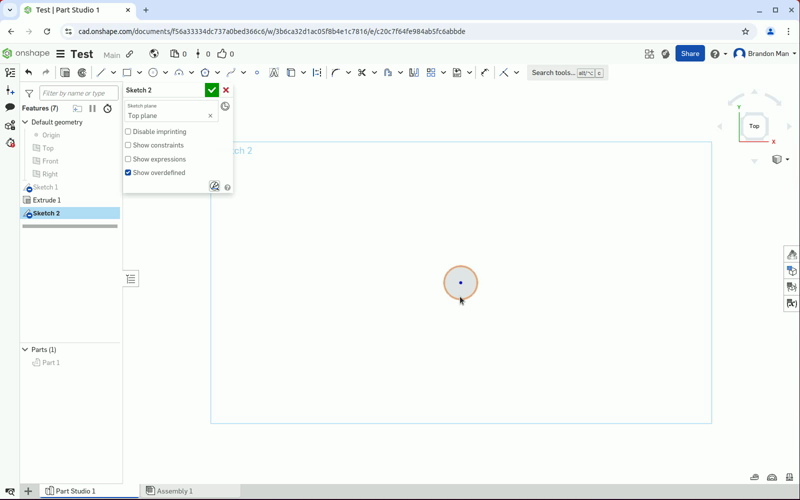
scroll(6)
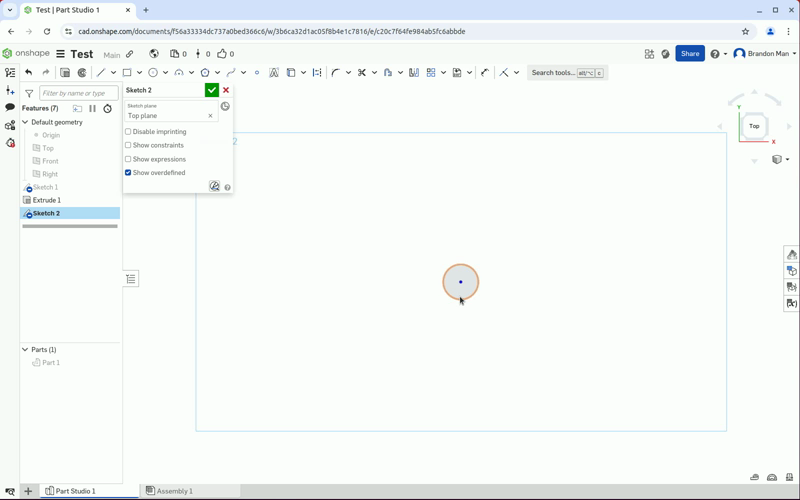
scroll(6)
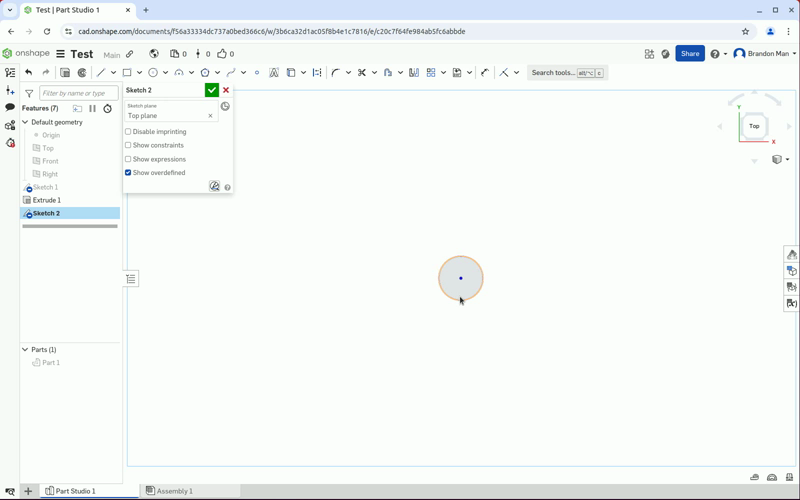
scroll(6)
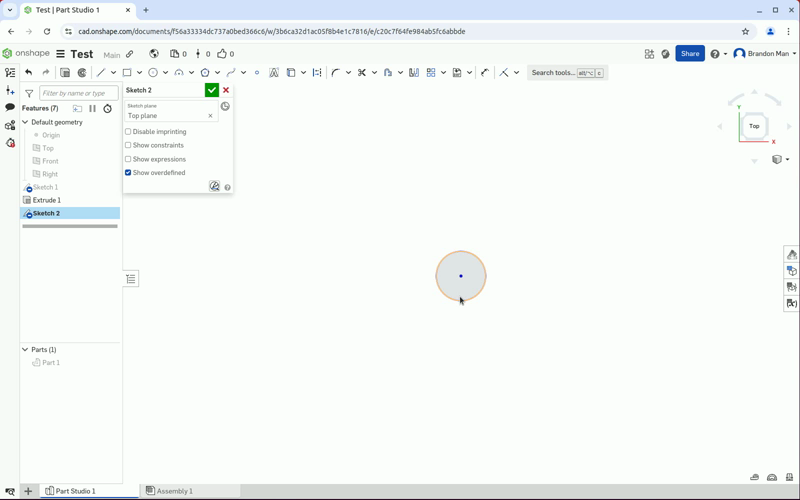
scroll(6)
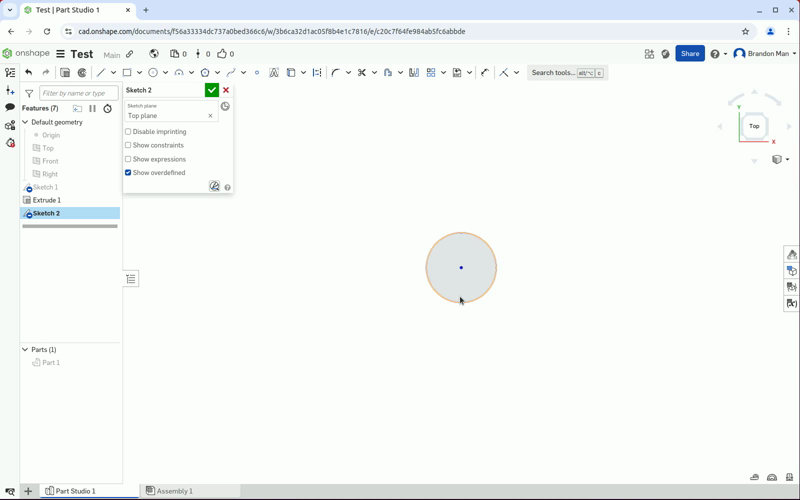
scroll(6)
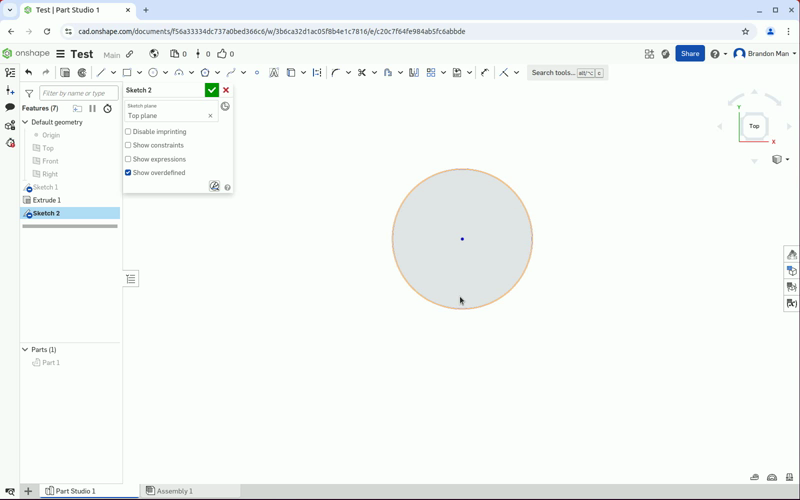
scroll(6)
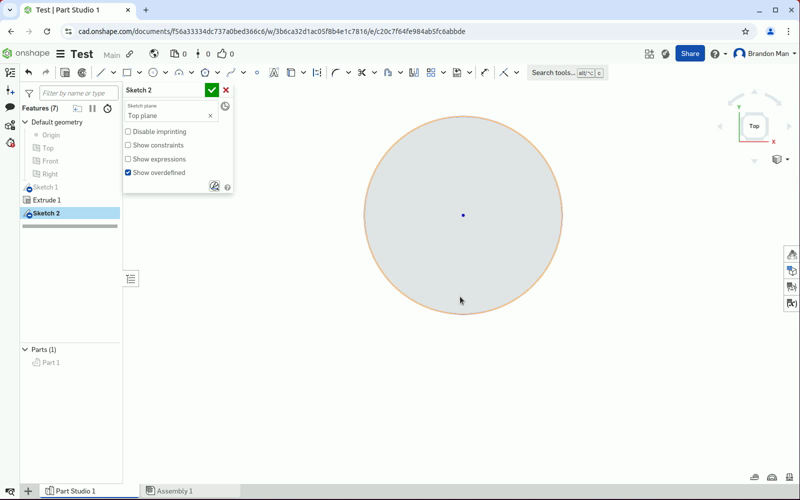
scroll(6)
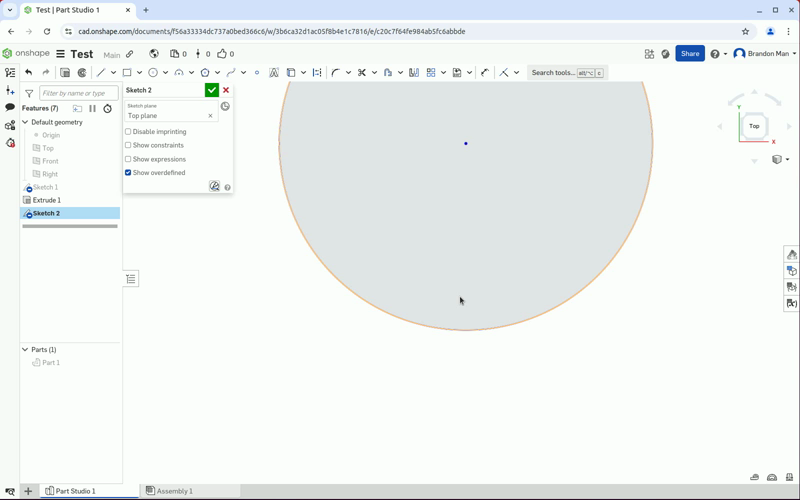
click(460, 296)
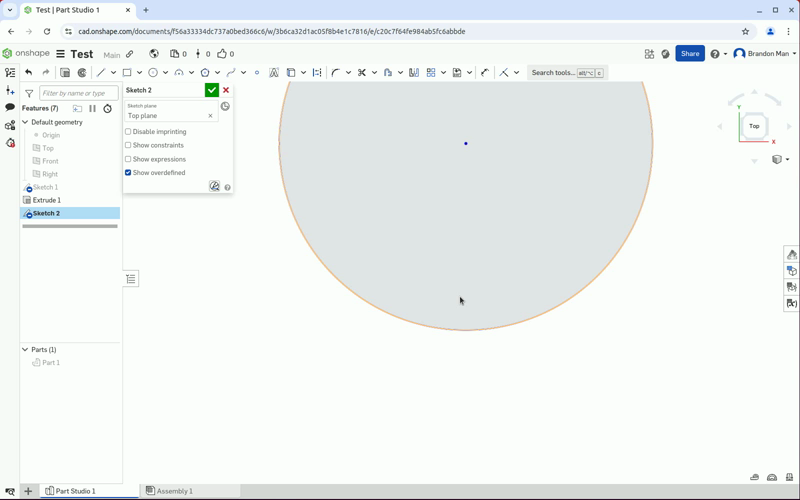
scroll(-6)
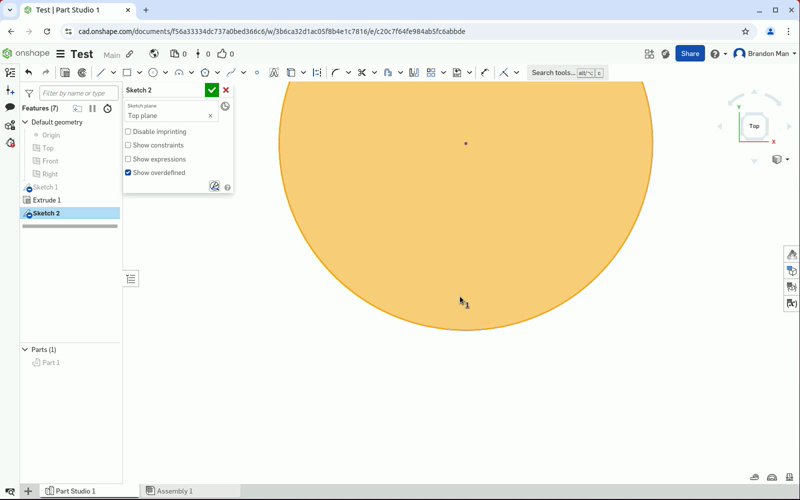
scroll(-6)
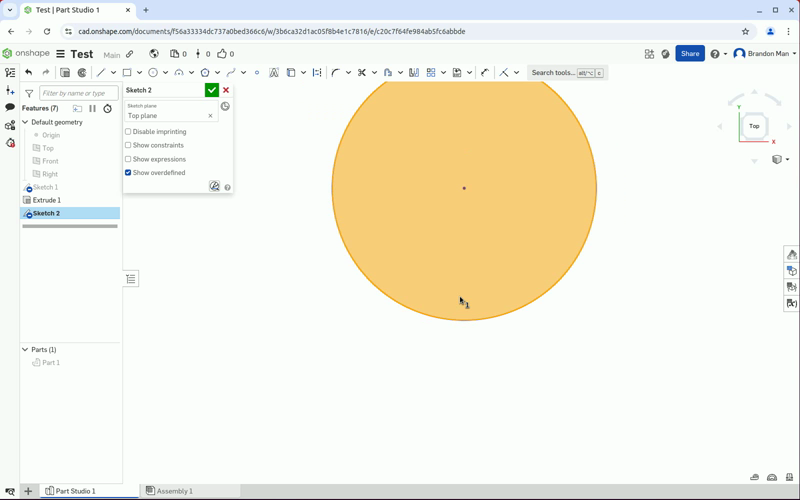
scroll(-6)
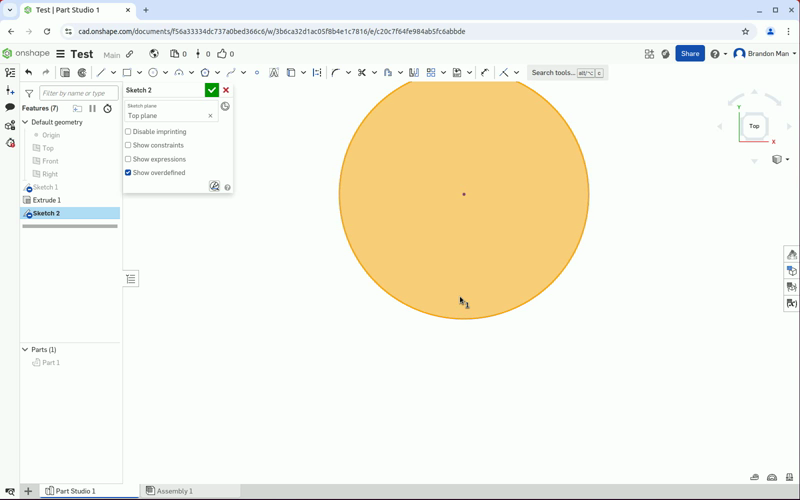
scroll(-6)
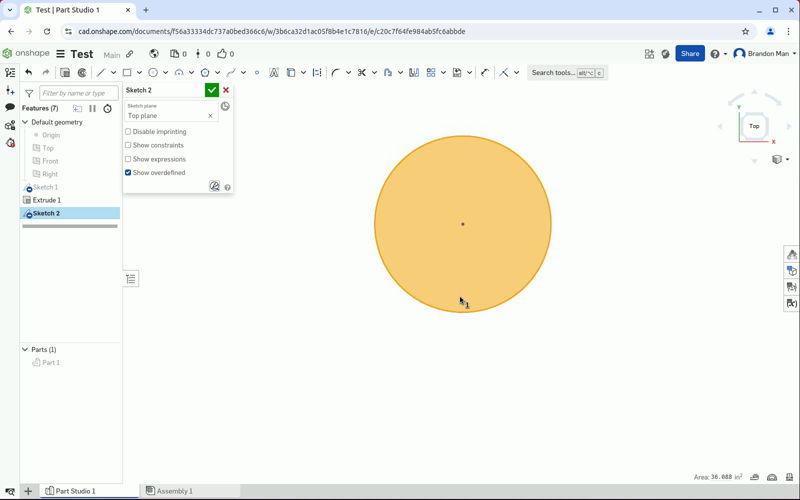
scroll(-6)
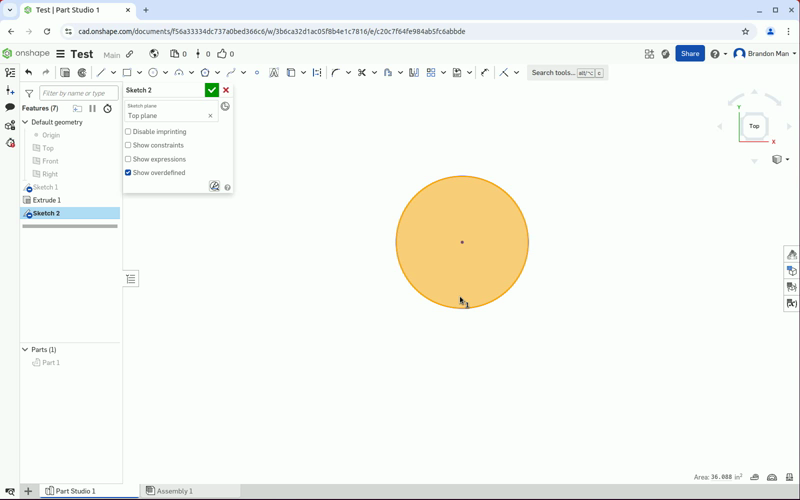
scroll(-6)
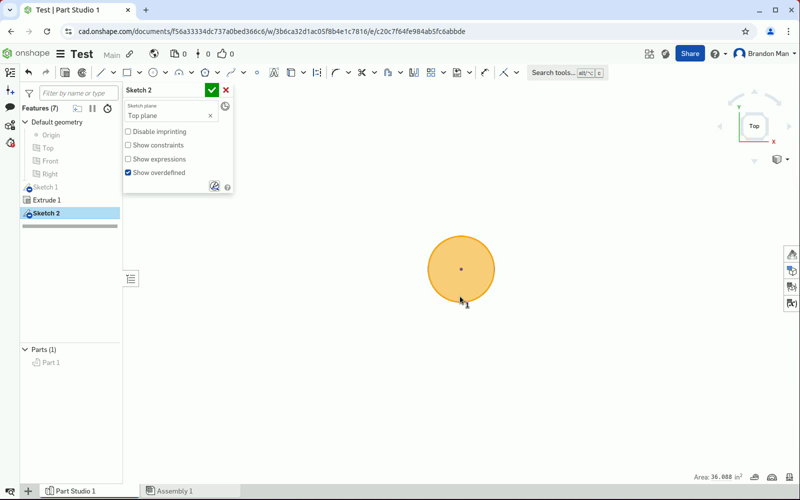
scroll(-6)
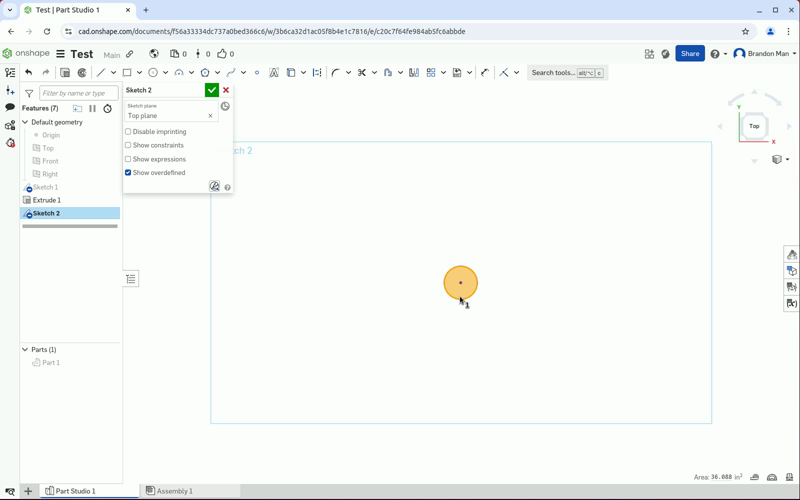
mouse_move(73, 352)
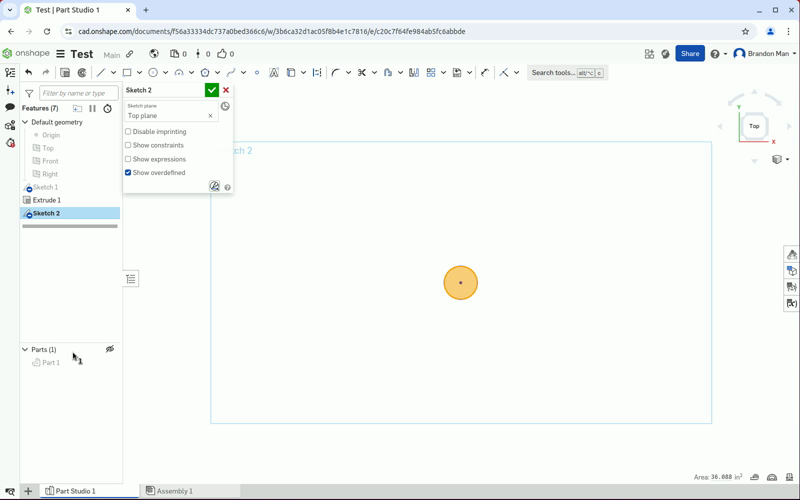
key(shift+y)
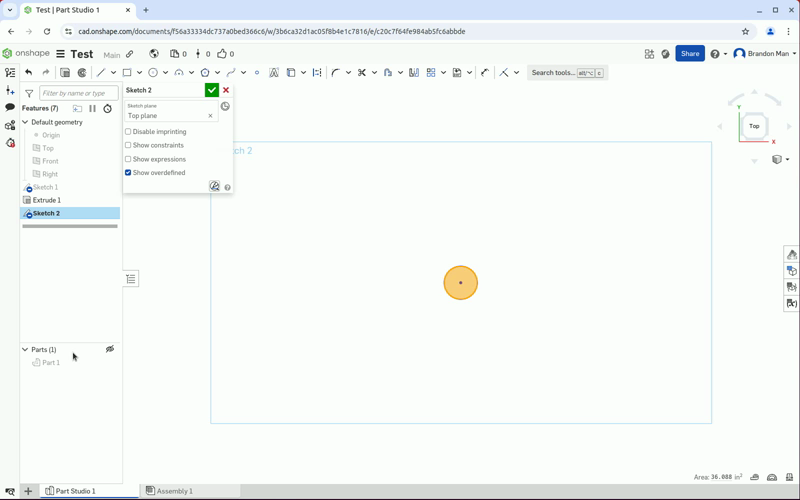
key(shift+e)
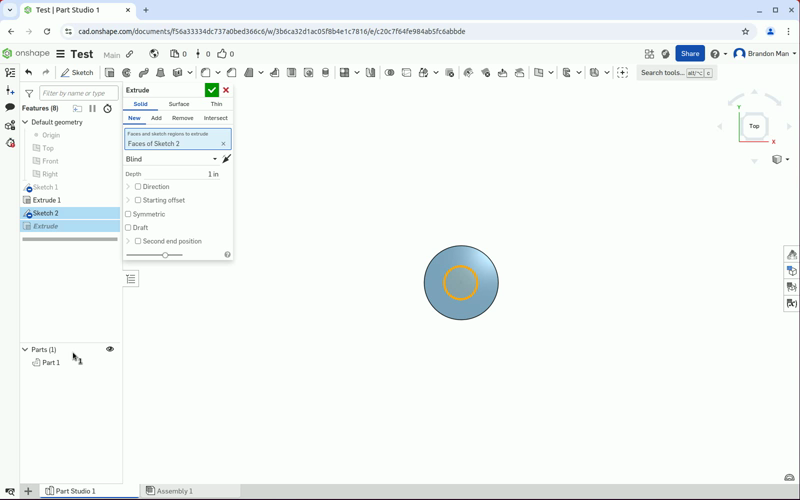
mouse_move(143, 106)
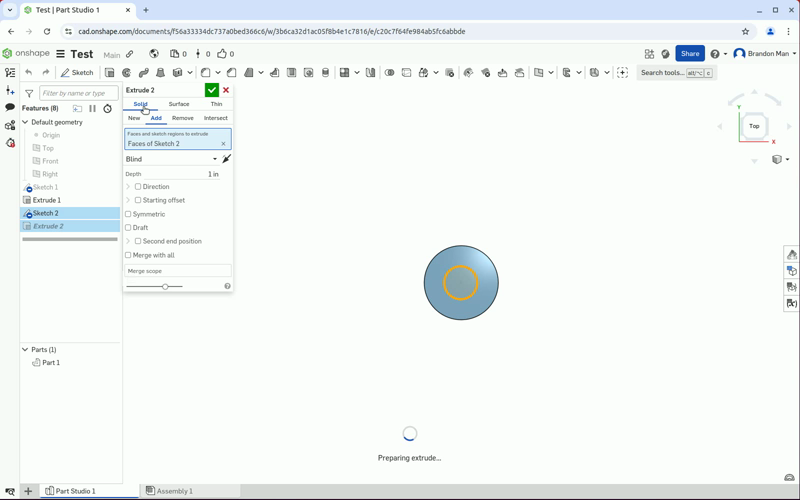
click(143, 106)
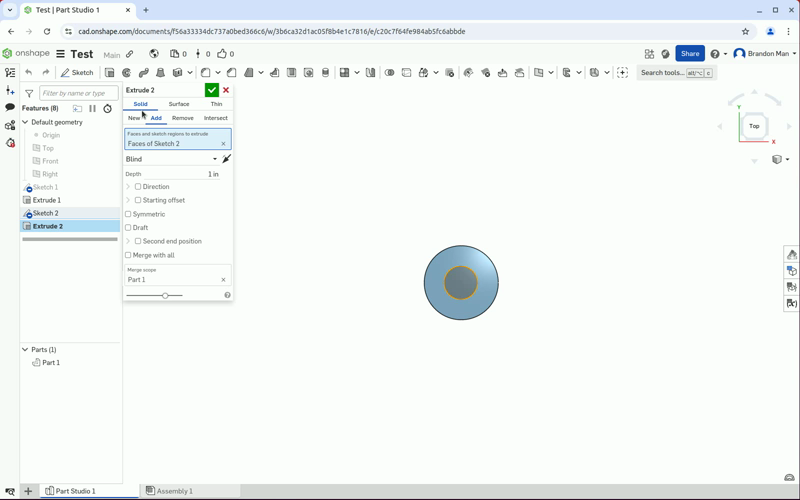
mouse_move(137, 120)
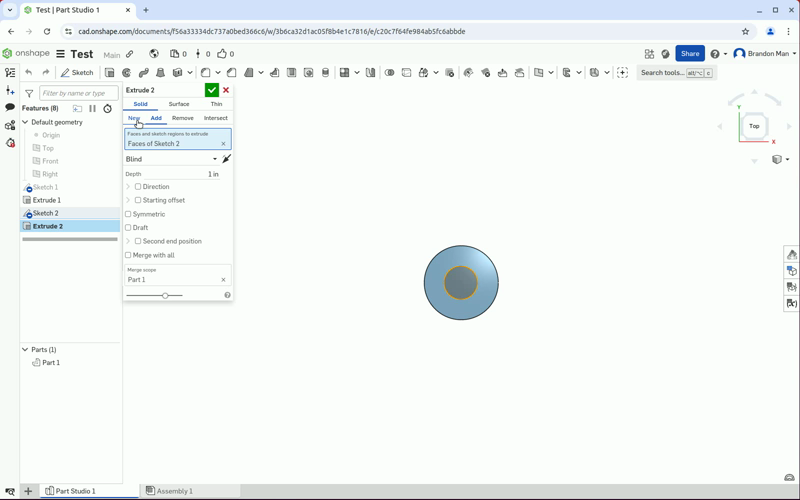
click(137, 120)
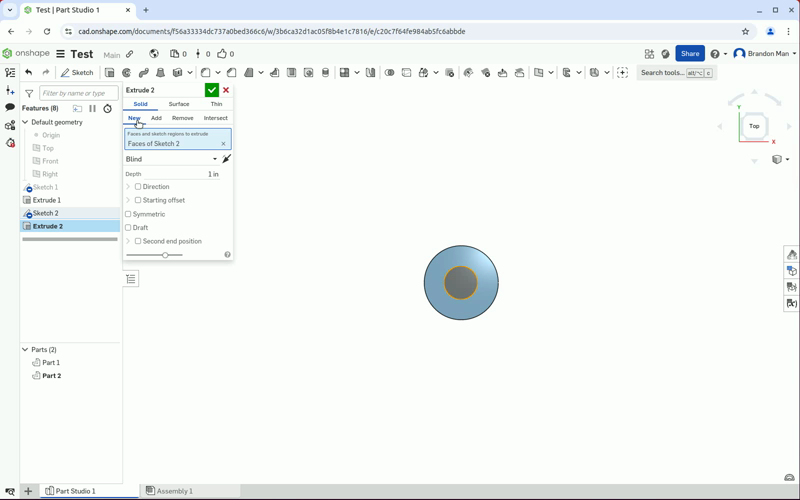
key(tab, 4)
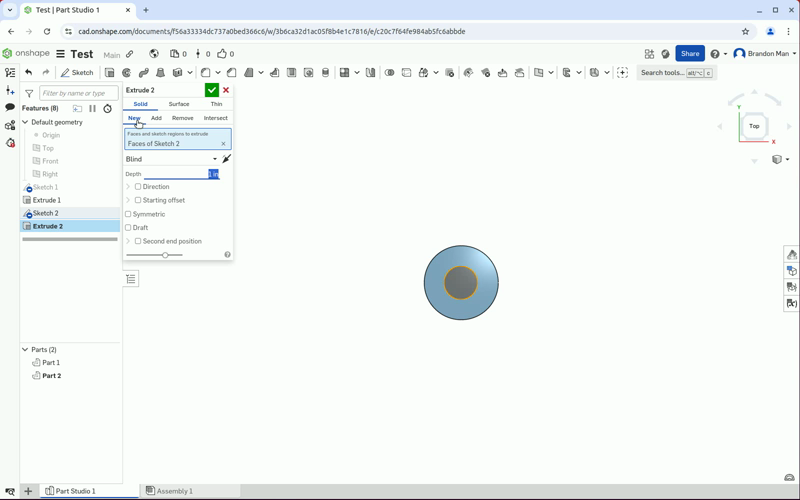
text(23.108)
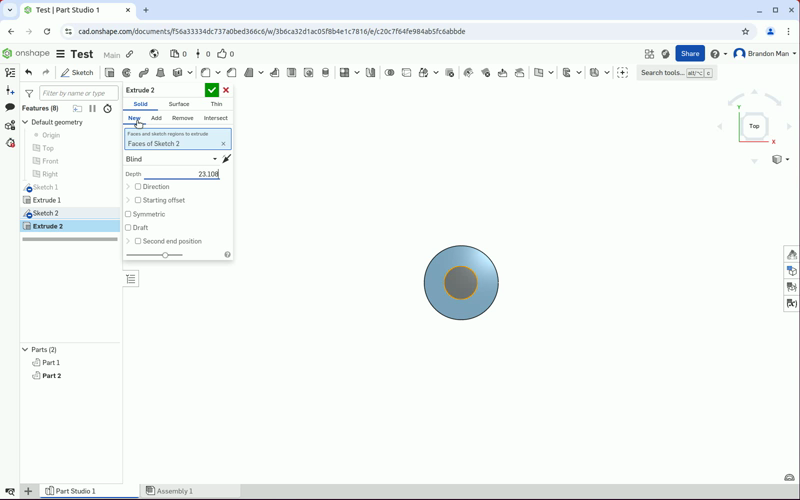
key(enter)
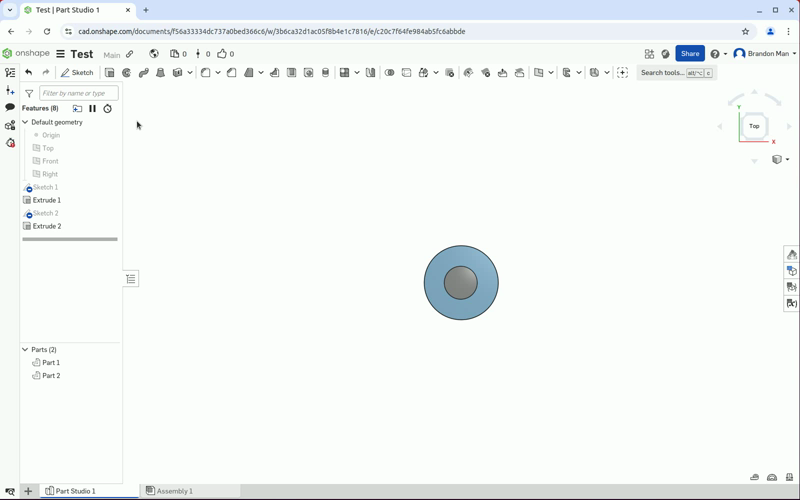
key(shift+h)
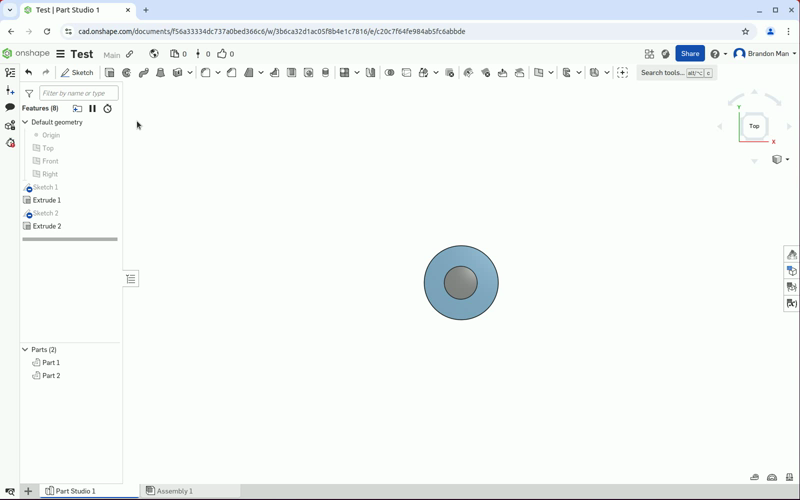
key(shift+h)
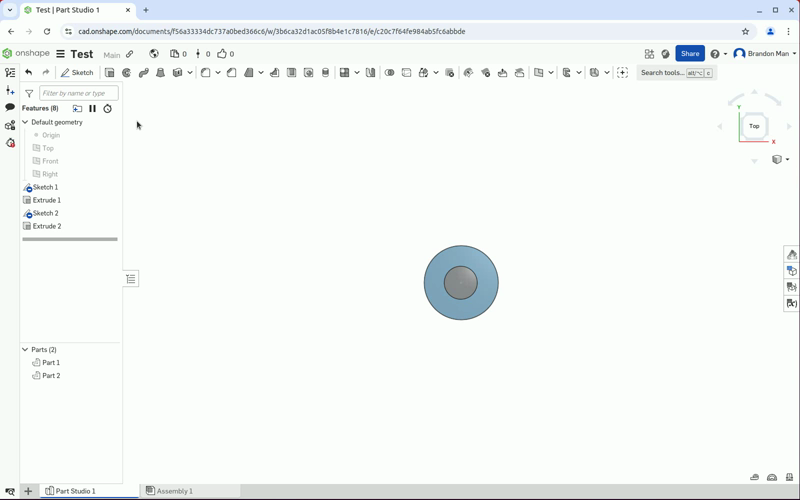
key(shift+7)
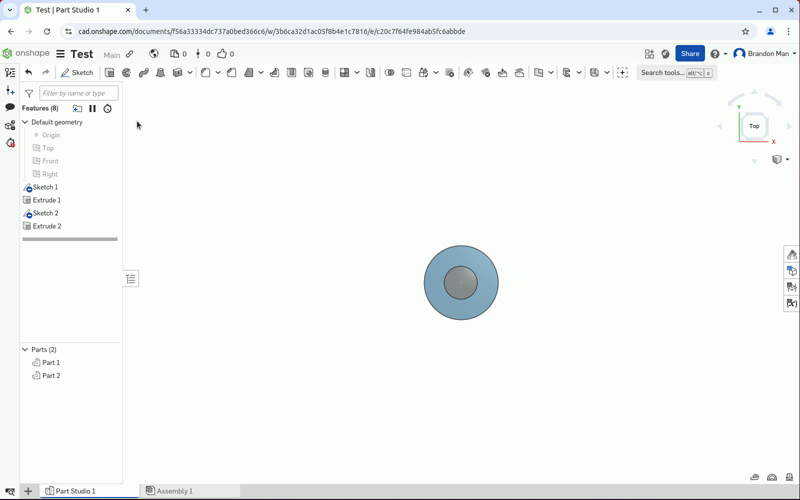
key(up, 3)
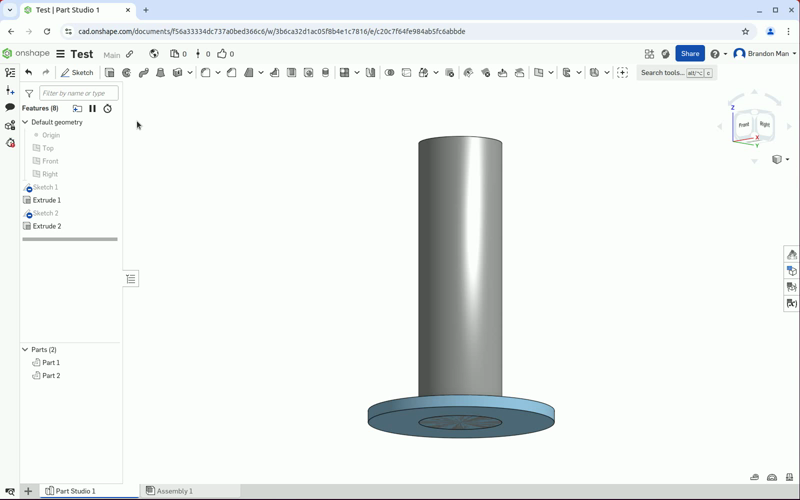
key(left, 3)
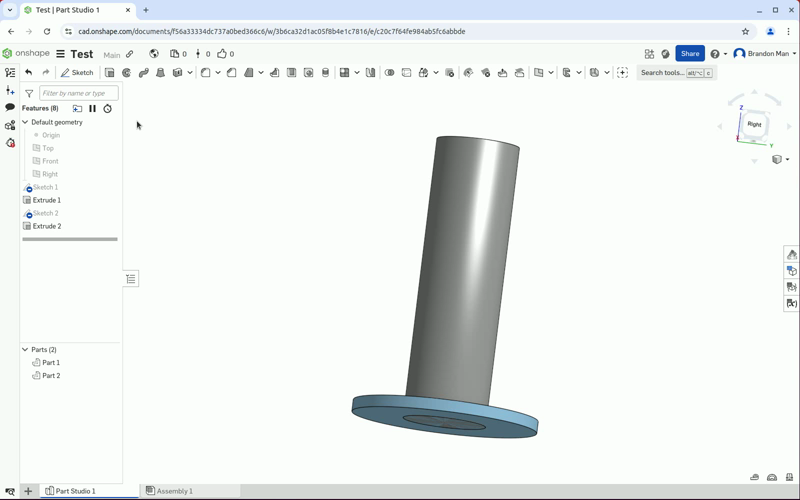
key(right, 3)
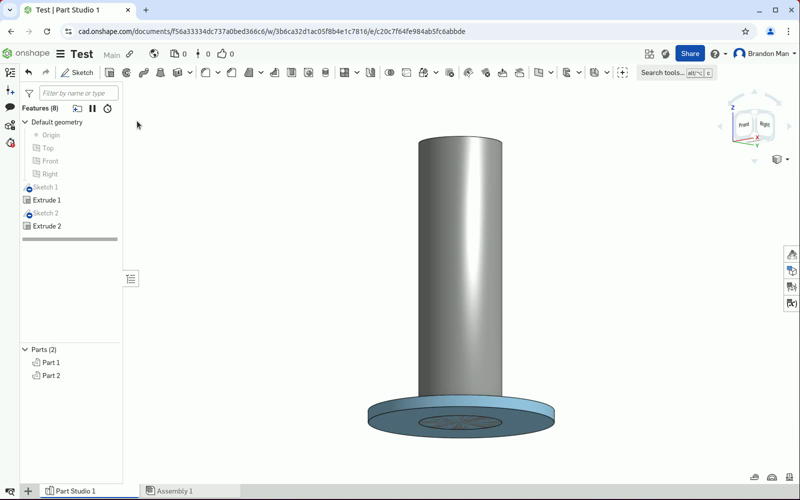
key(down, 3)
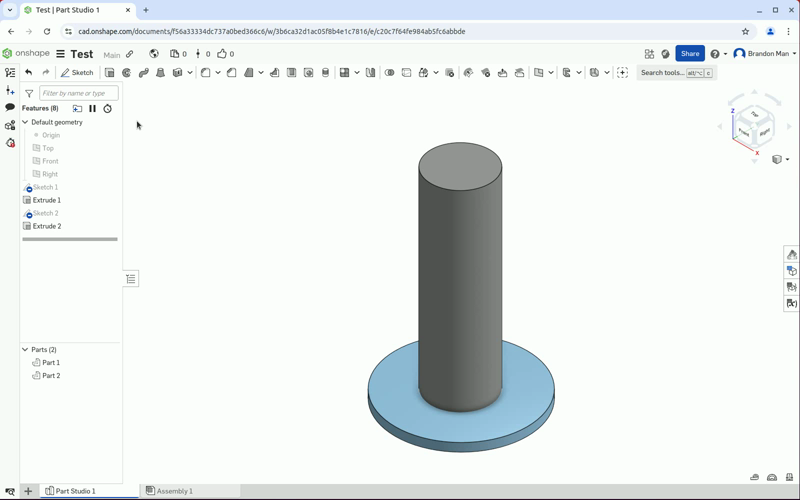
mouse_move(73, 189)
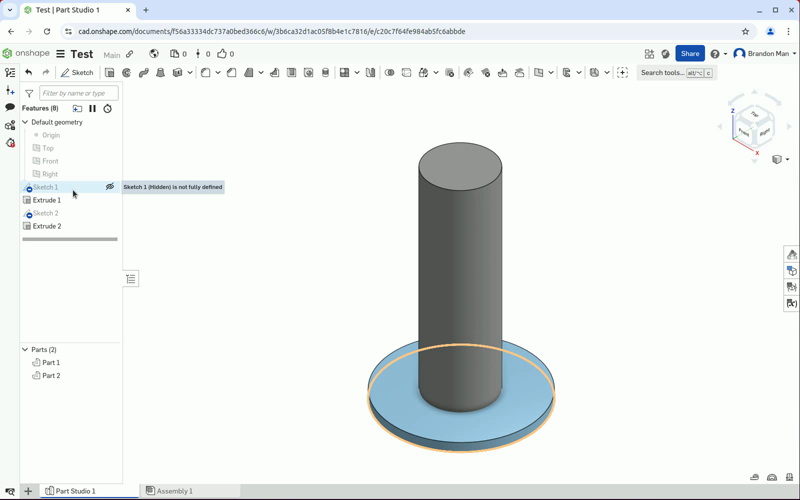
click(73, 189)